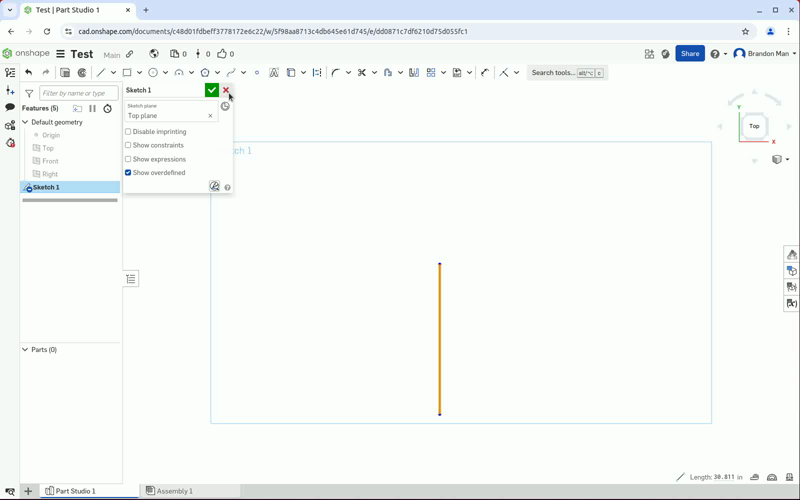
key(shift+h)
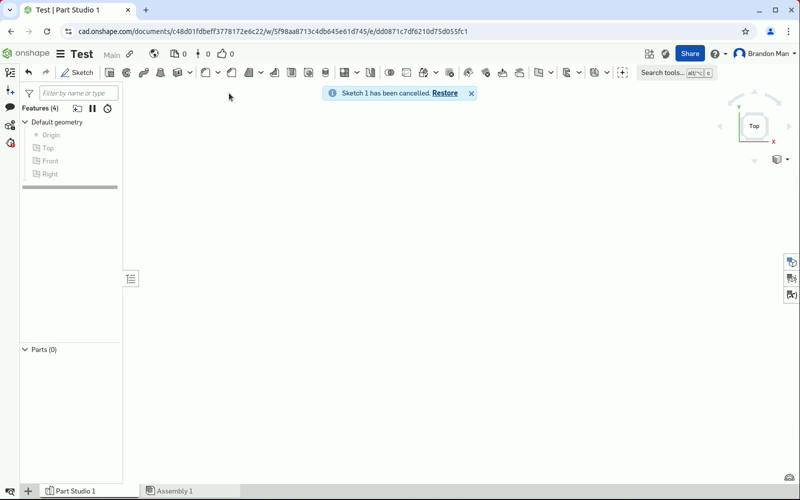
mouse_move(73, 352)
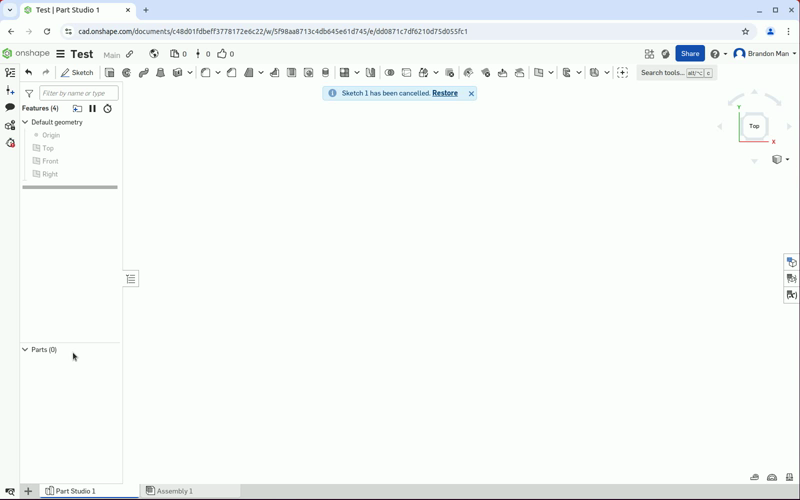
key(y)
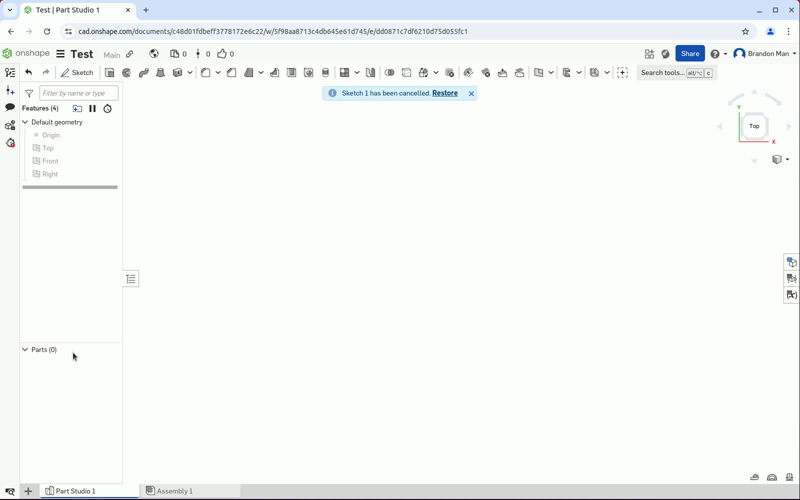
key(shift+p)
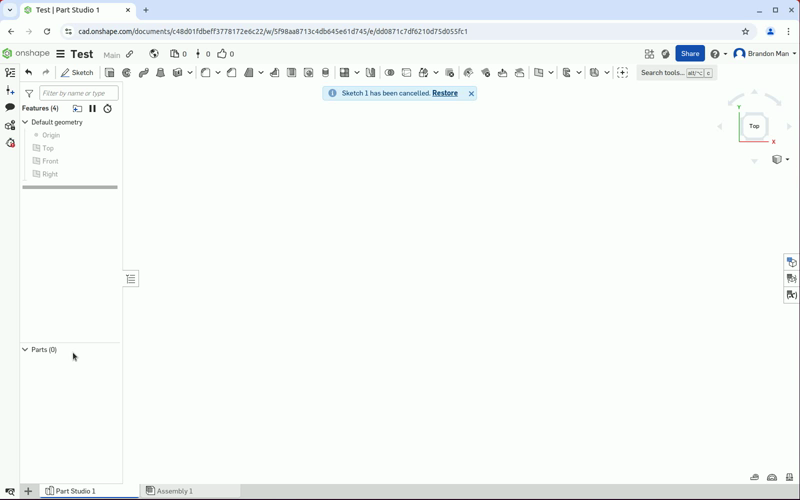
key(space)
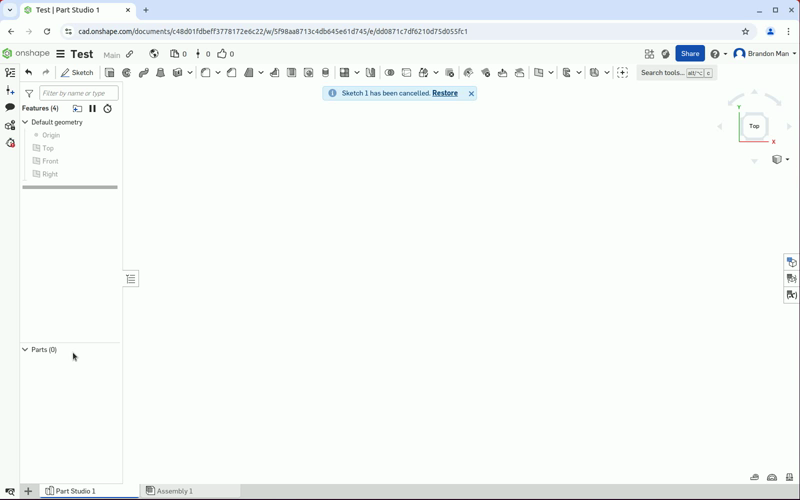
key_down(shift)
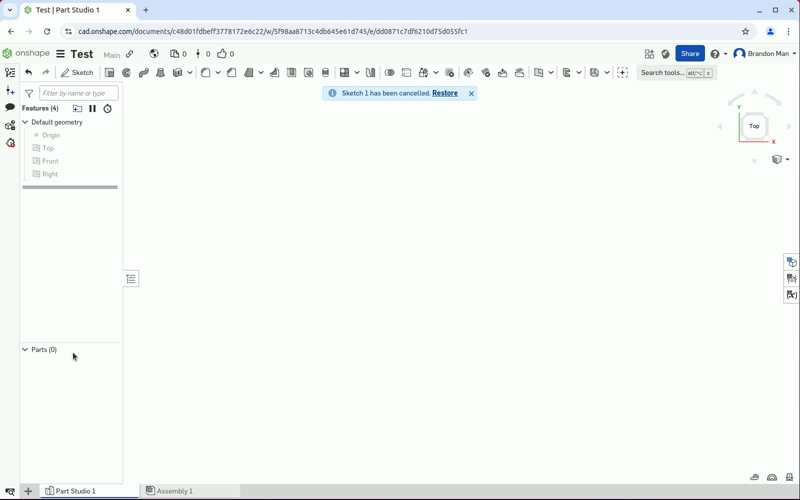
key(up)
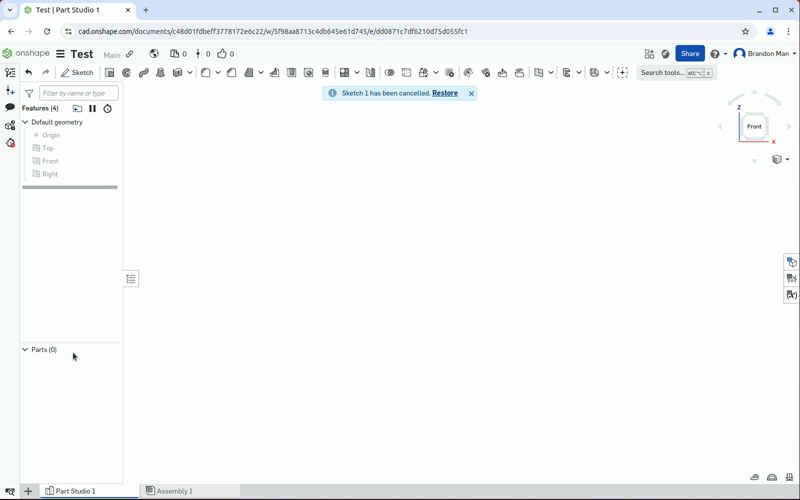
key_up(shift)
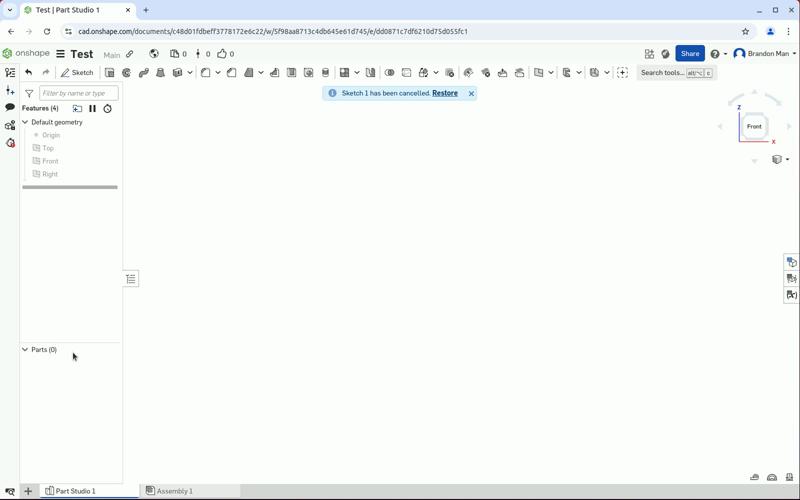
mouse_move(73, 352)
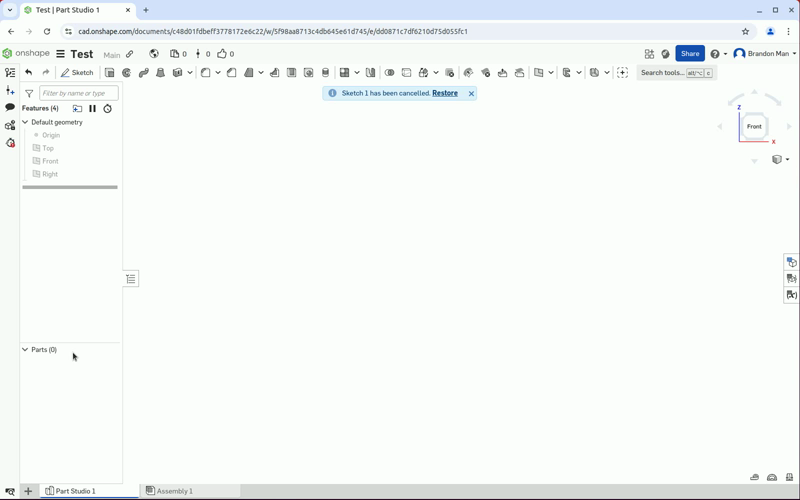
key(shift+y)
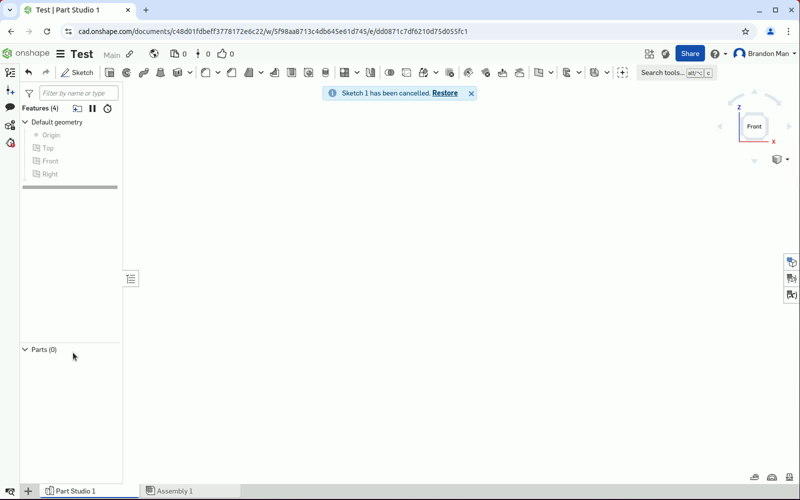
key(shift+s)
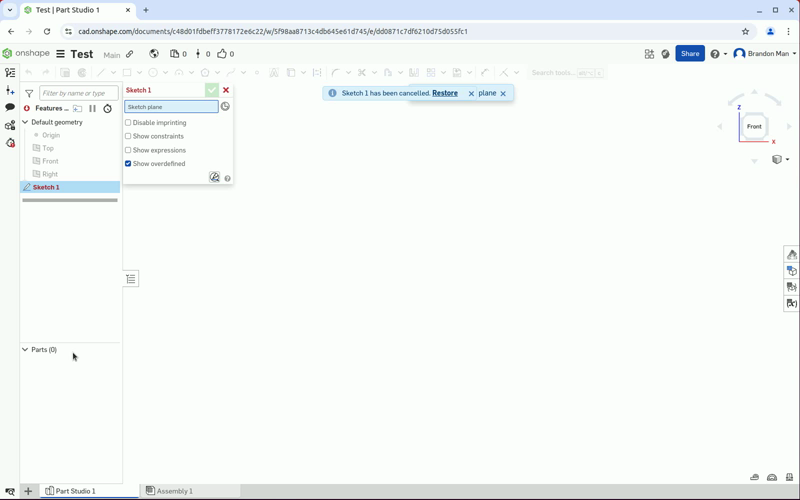
mouse_move(73, 163)
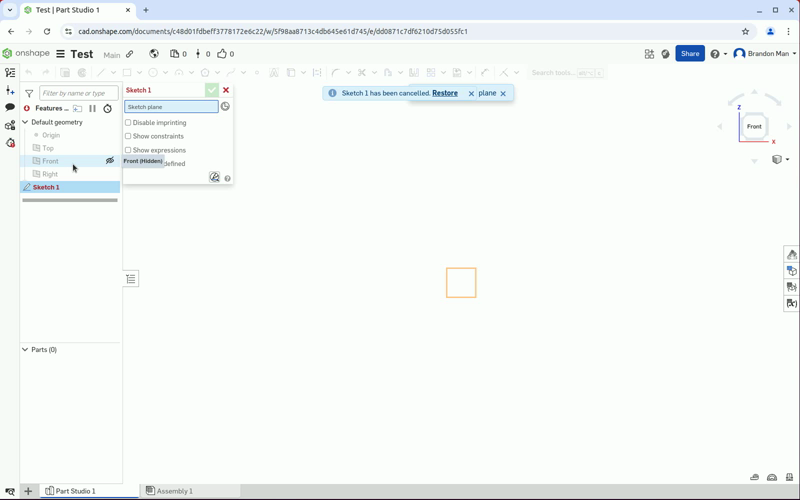
click(73, 163)
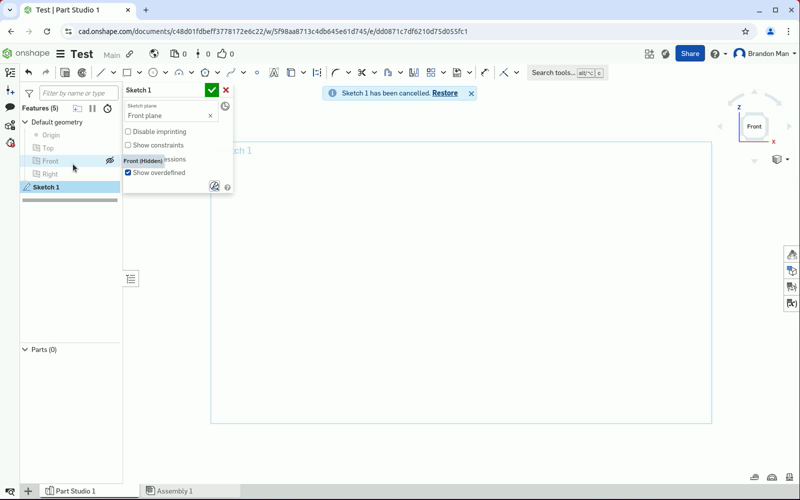
mouse_move(73, 352)
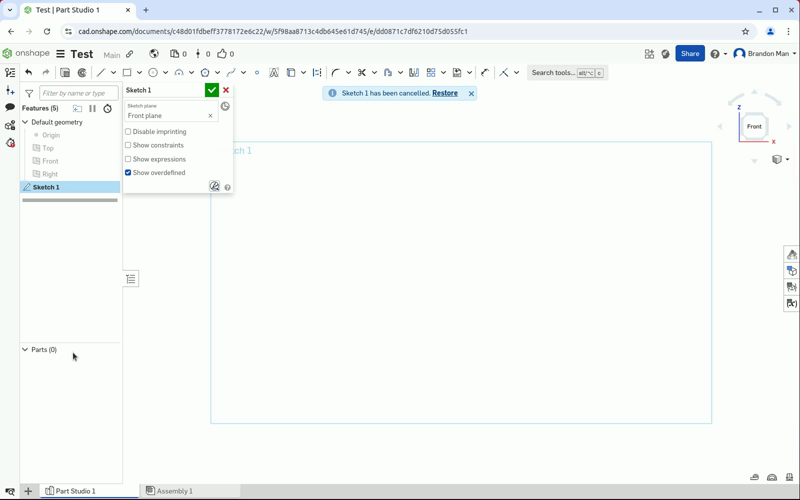
key(y)
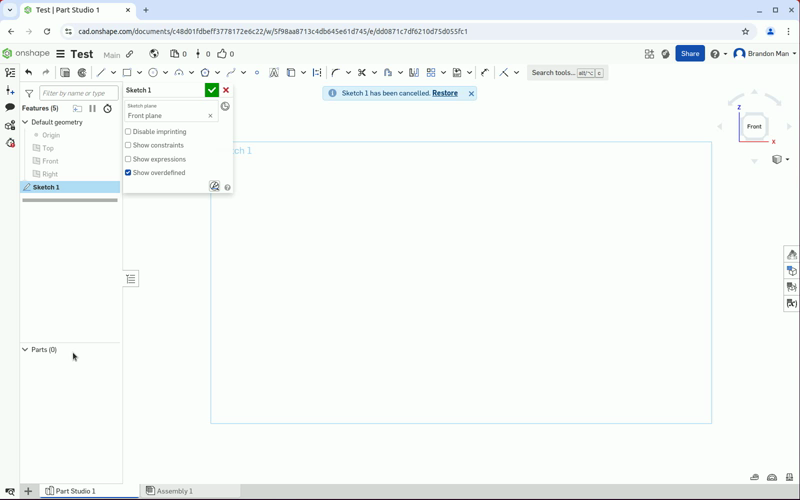
key(c)
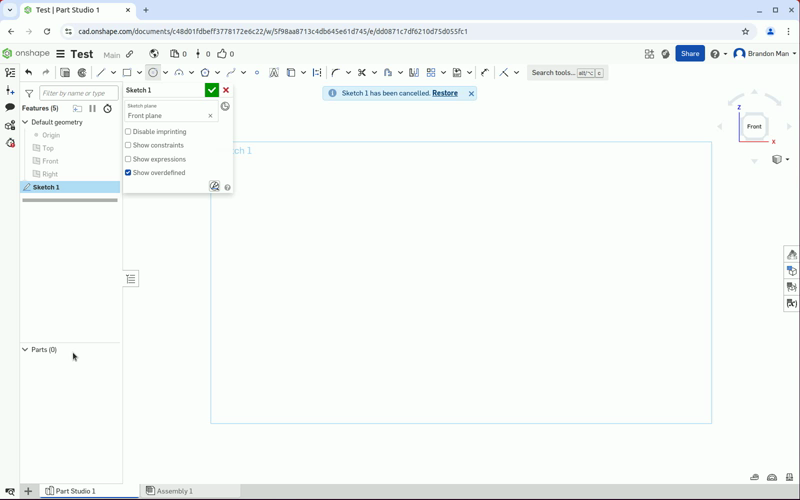
key_down(shift)
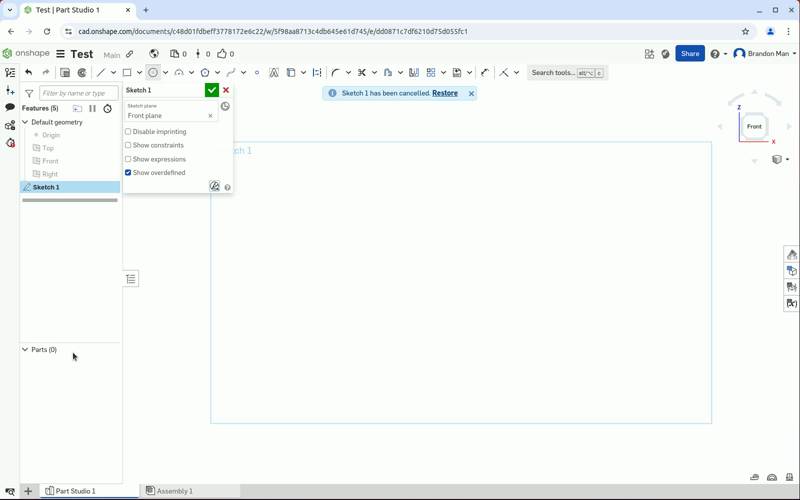
mouse_move(461, 282)
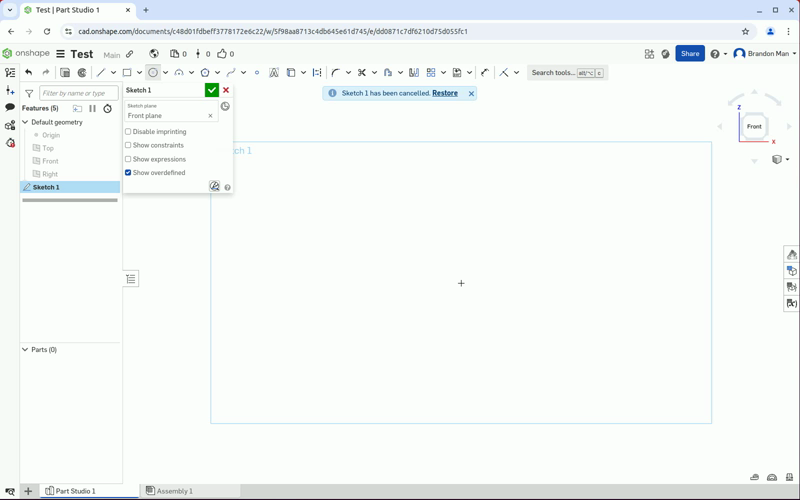
click(461, 282)
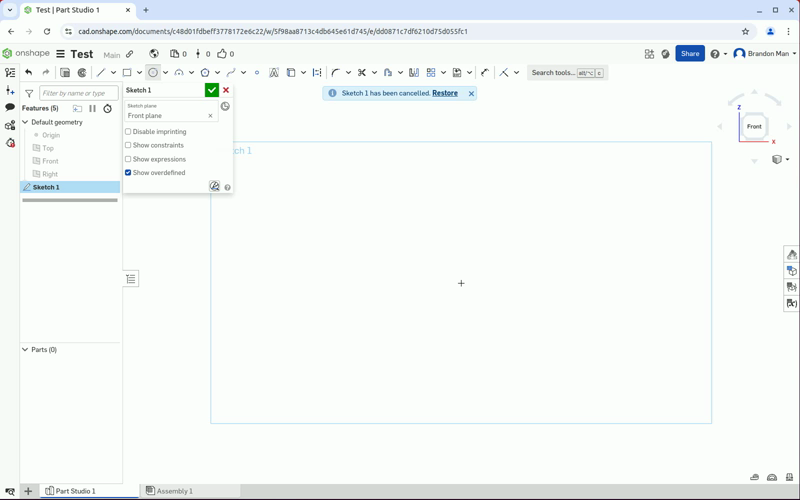
key_up(shift)
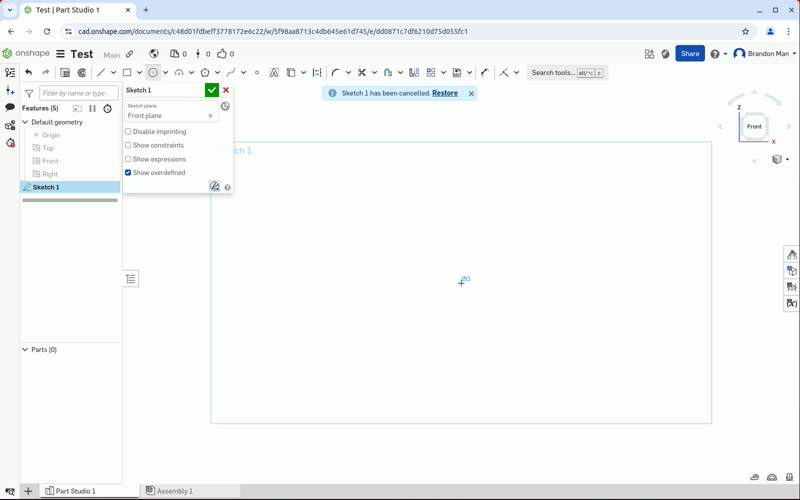
mouse_move(574, 282)
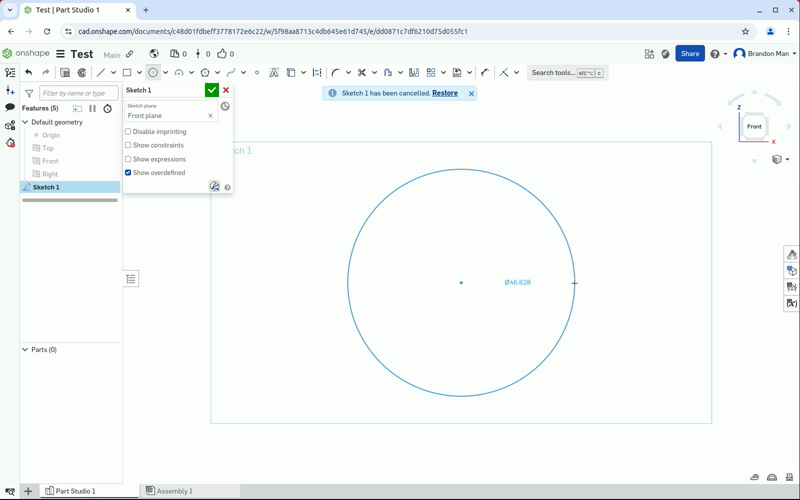
click(574, 282)
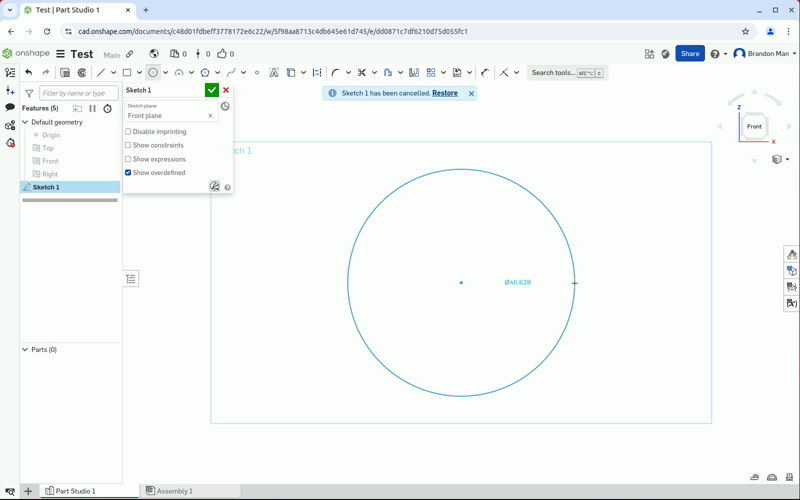
key(esc)
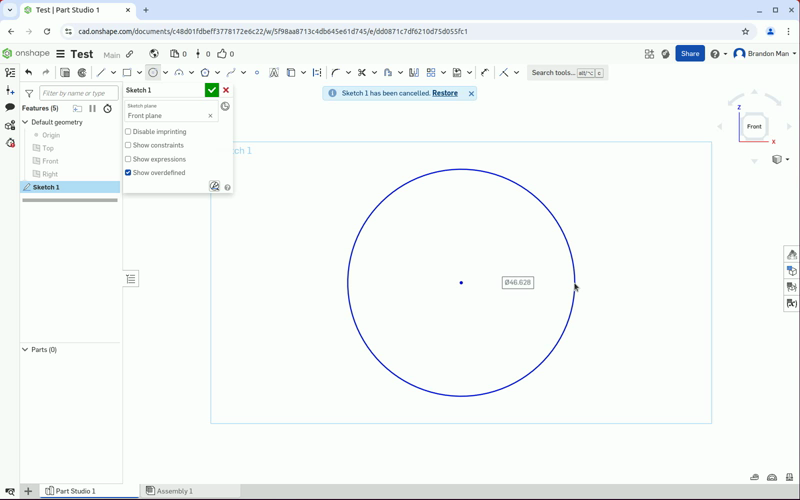
key(c)
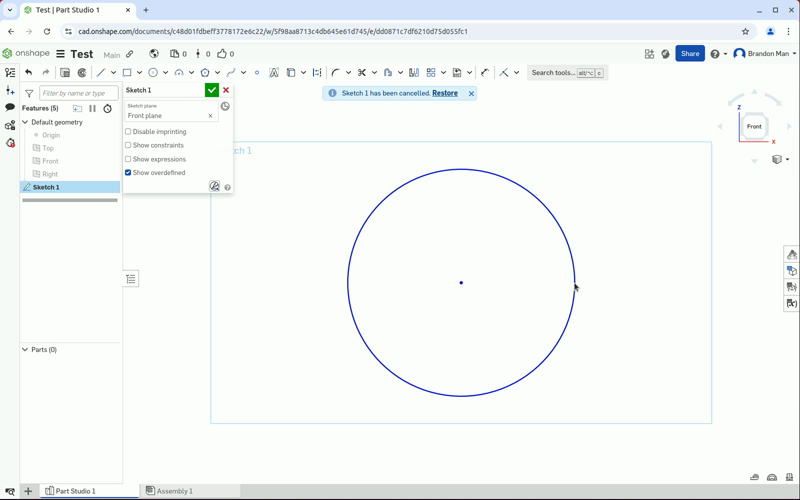
key_down(shift)
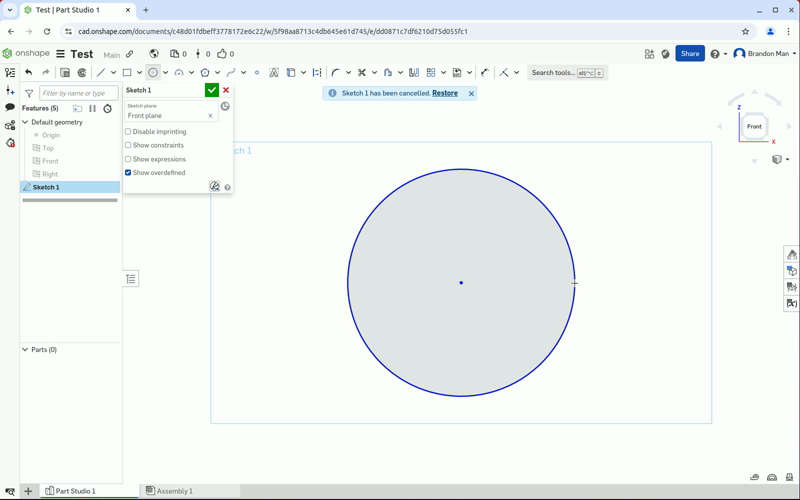
mouse_move(461, 282)
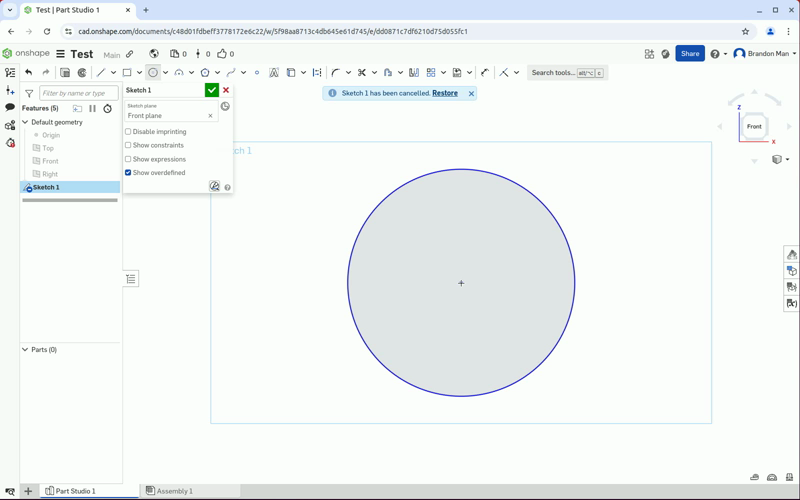
click(461, 282)
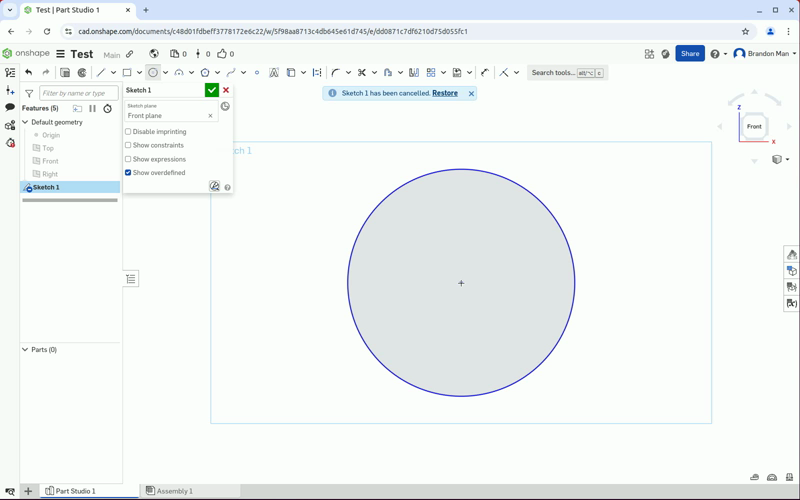
key_up(shift)
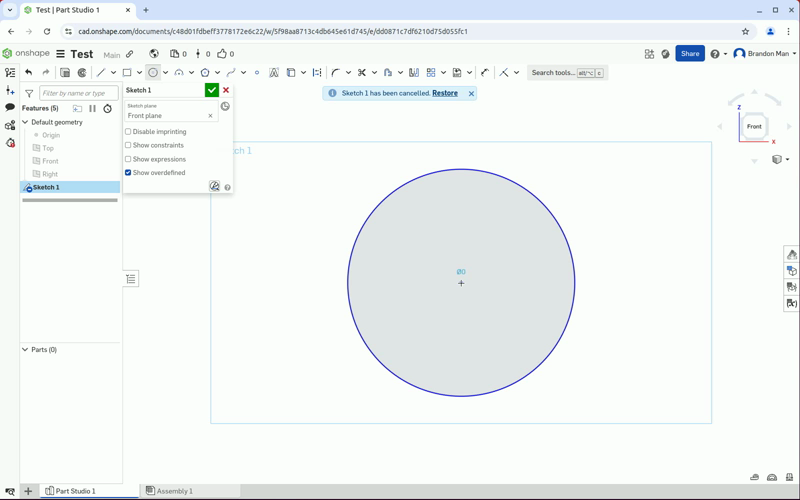
mouse_move(520, 282)
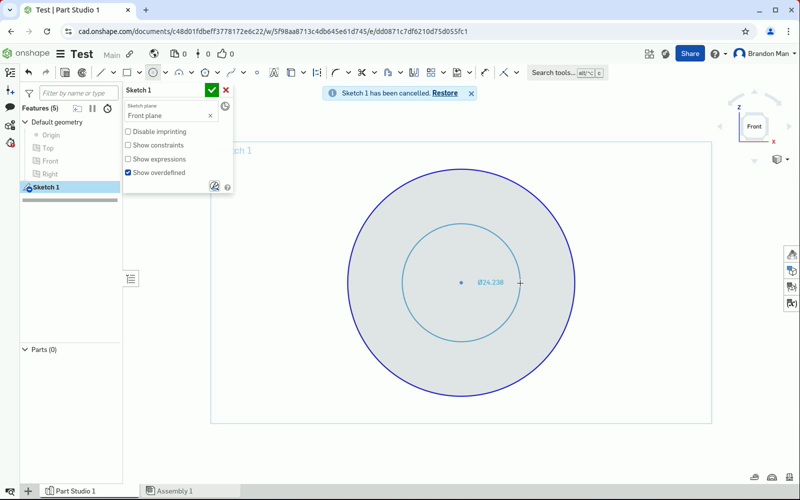
click(520, 282)
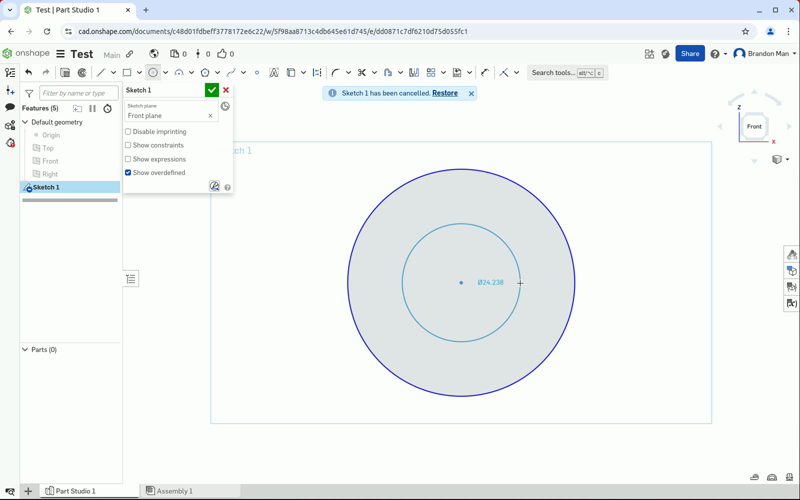
key(esc)
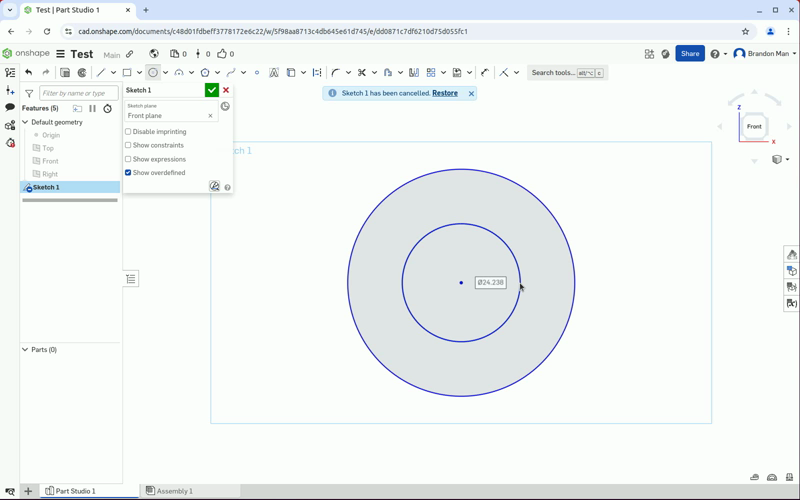
mouse_move(451, 370)
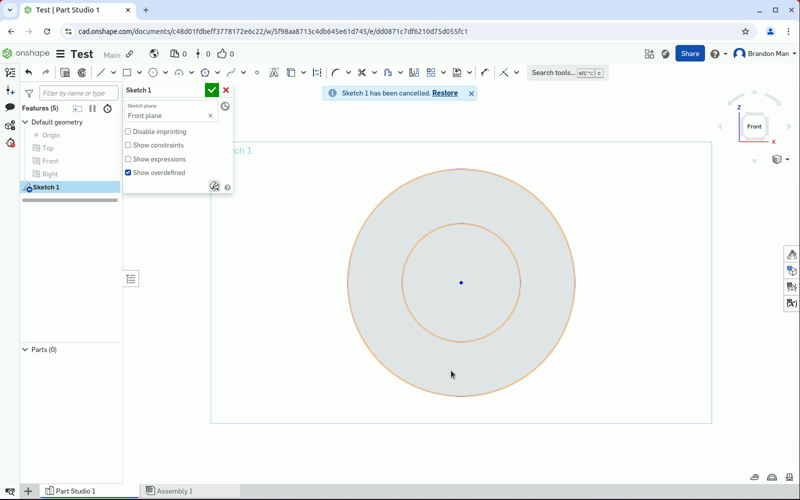
click(451, 370)
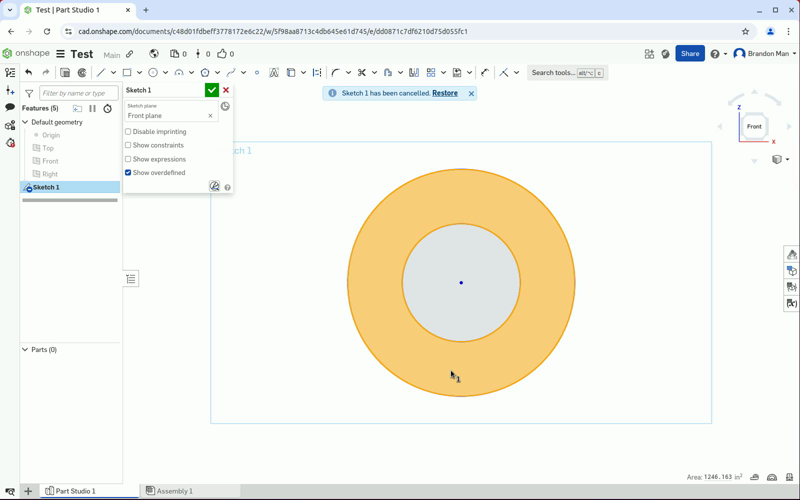
mouse_move(73, 352)
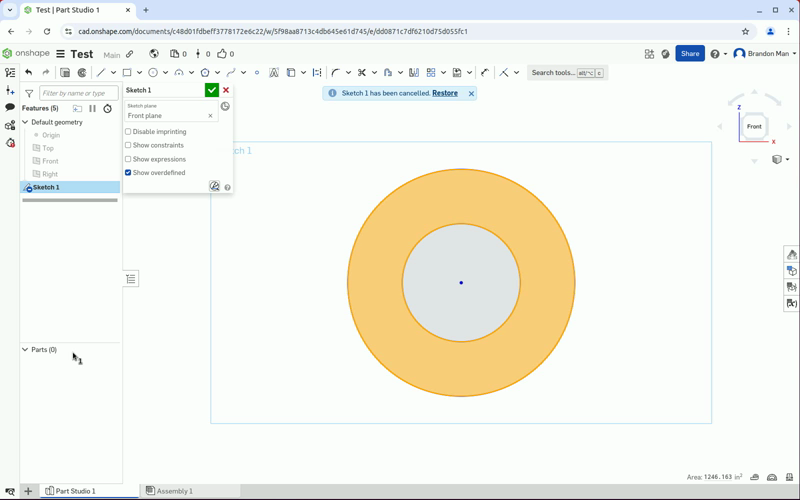
key(shift+y)
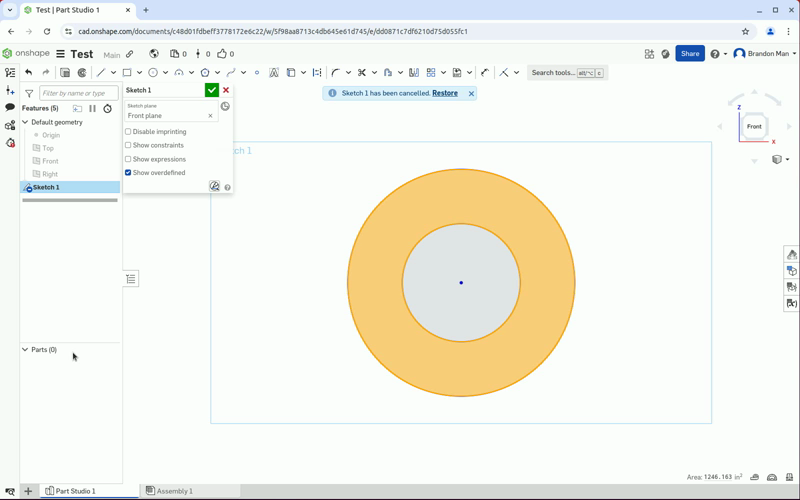
key(shift+e)
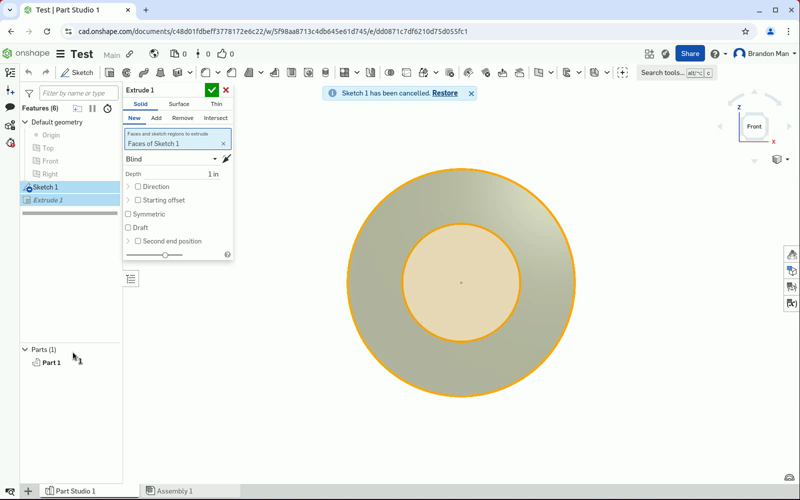
mouse_move(143, 106)
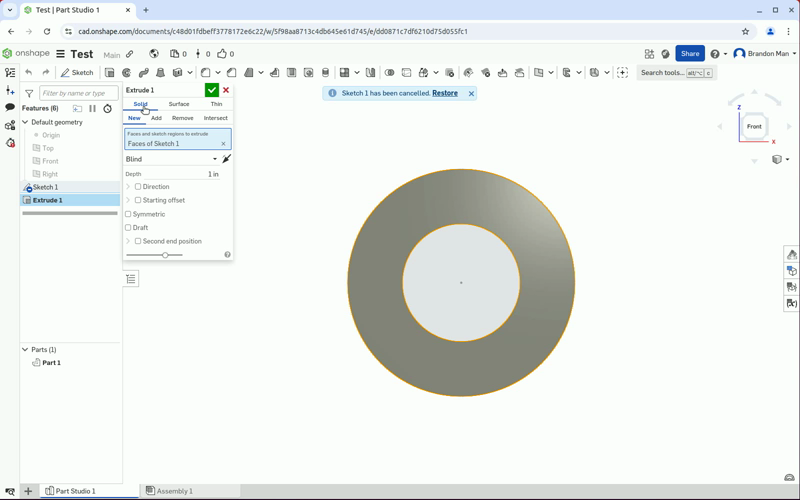
click(143, 106)
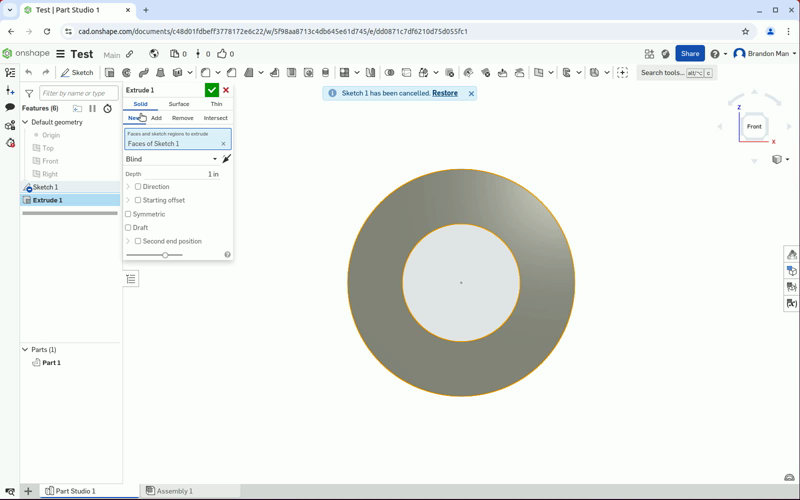
mouse_move(137, 120)
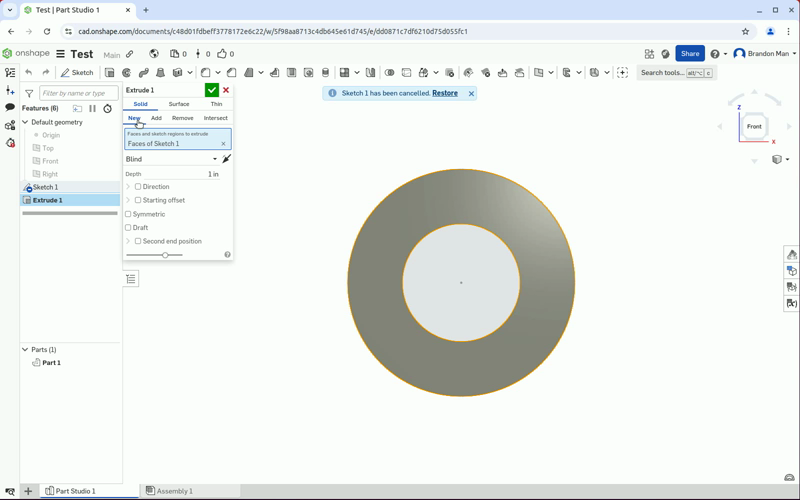
click(137, 120)
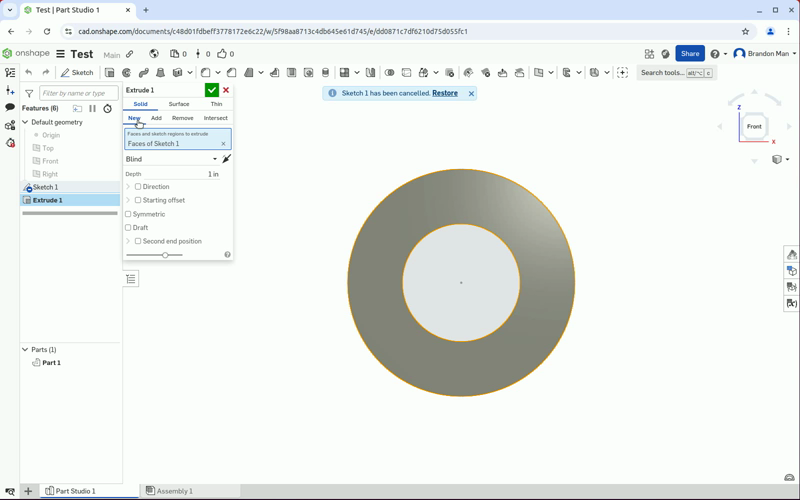
key(tab, 4)
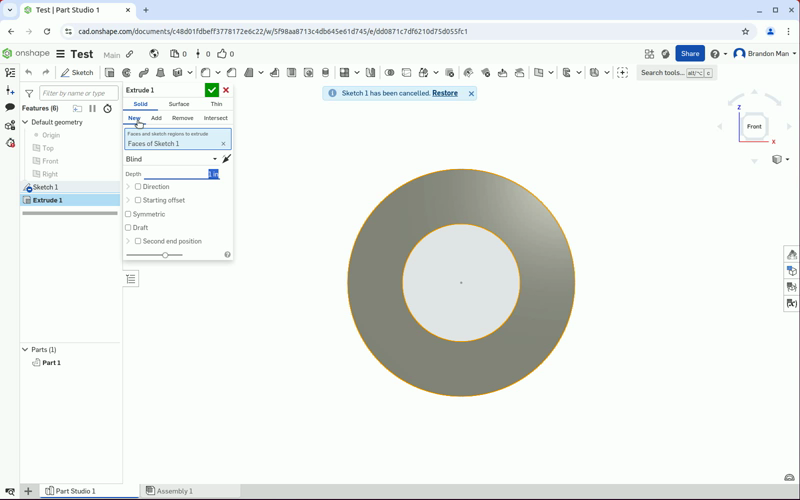
text(14.202)
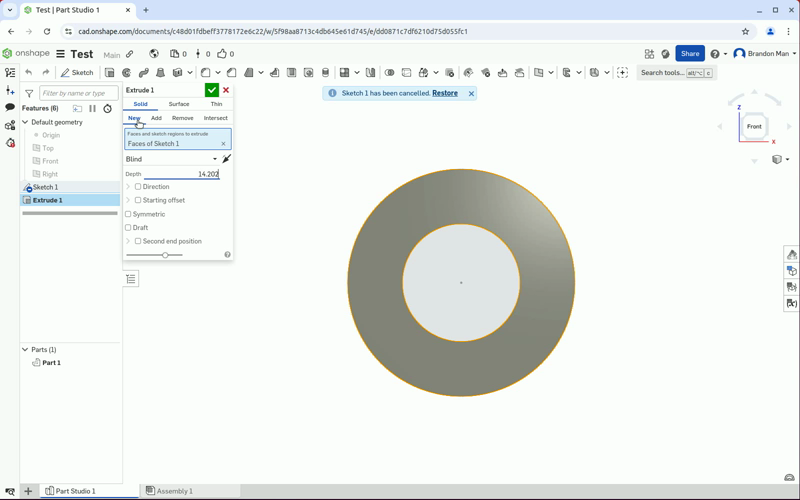
key(enter)
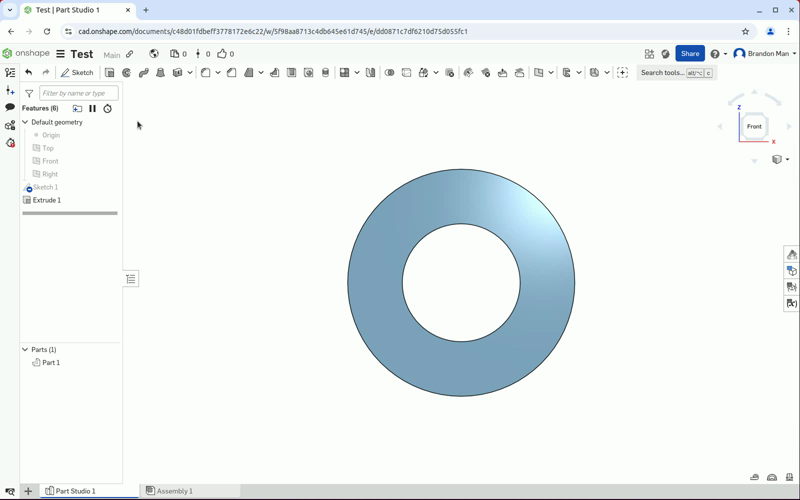
key(shift+h)
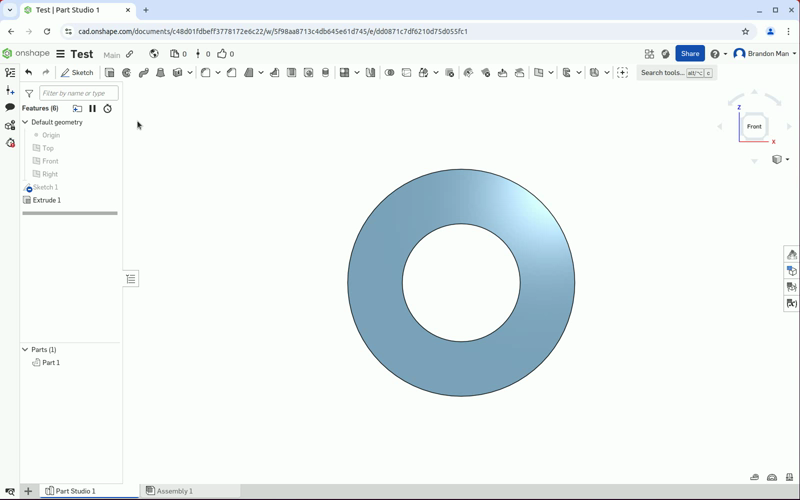
key(shift+h)
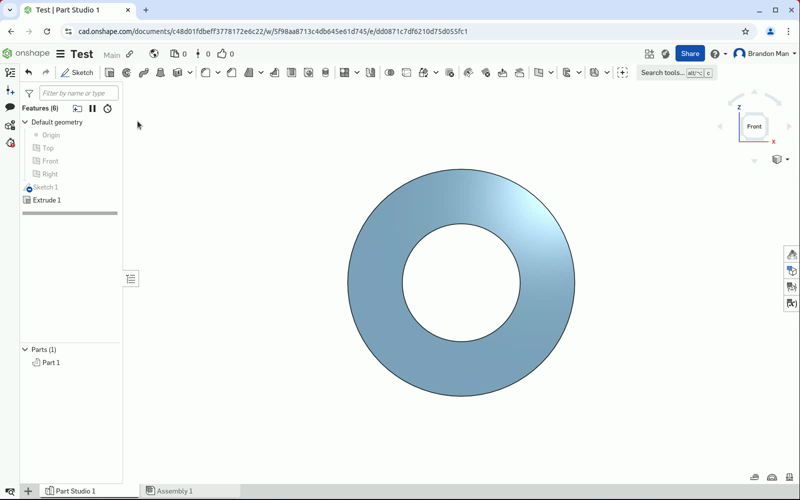
mouse_move(73, 189)
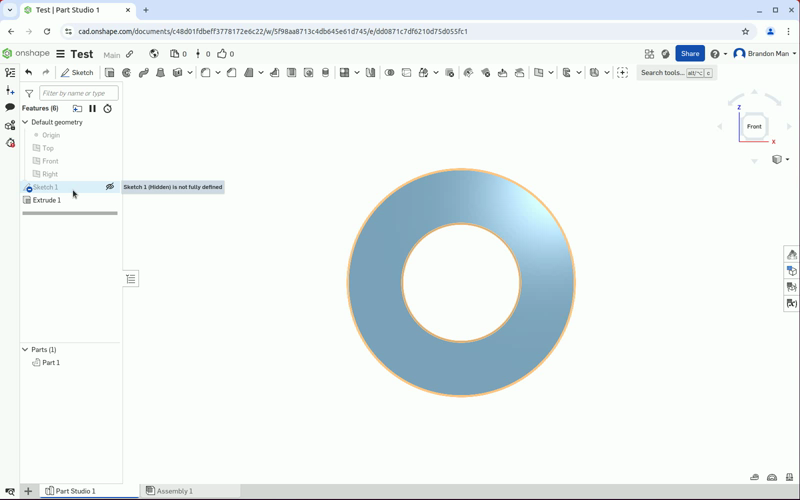
click(73, 189)
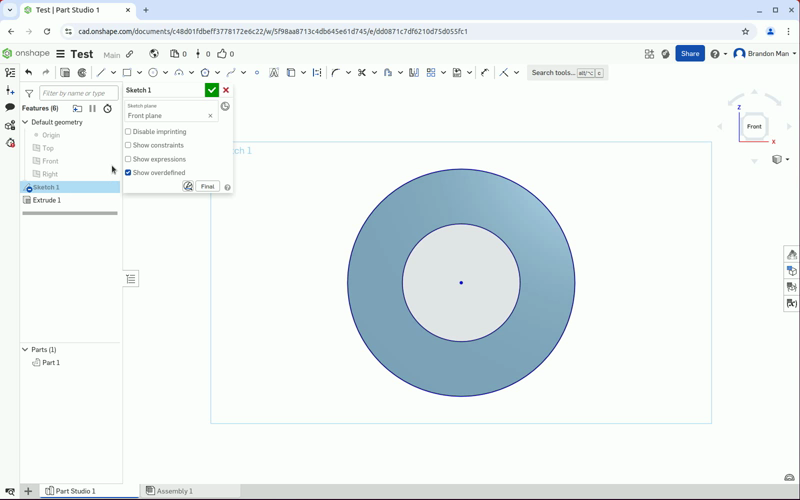
mouse_move(229, 92)
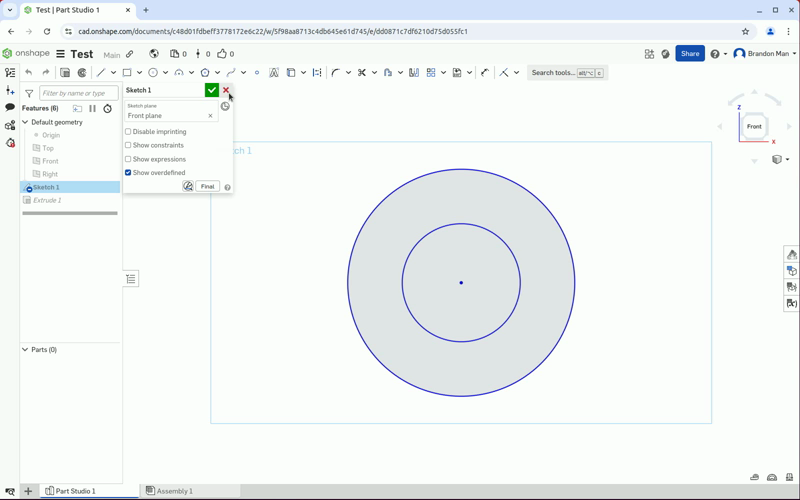
click(229, 92)
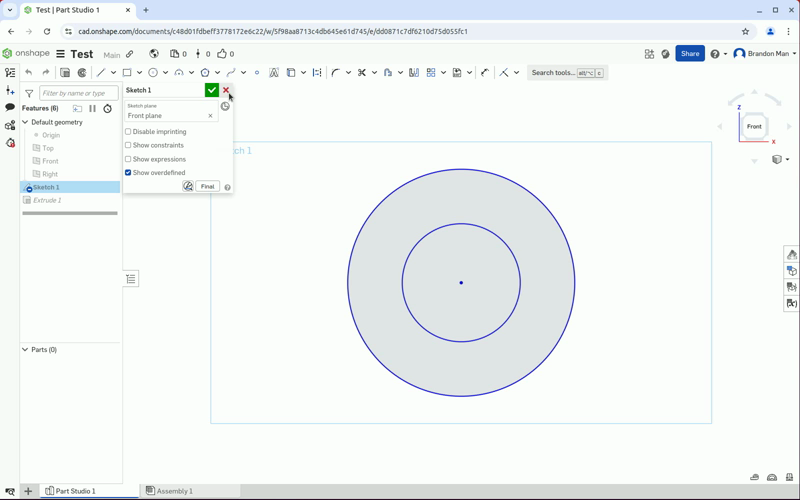
key(shift+s)
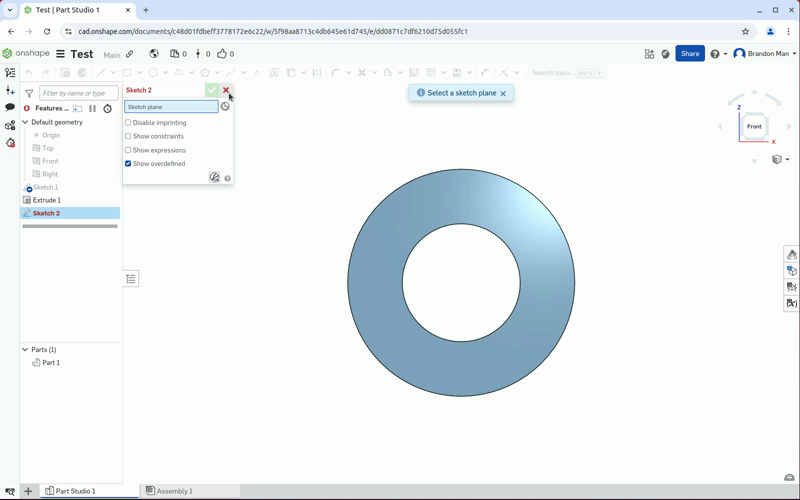
mouse_move(73, 163)
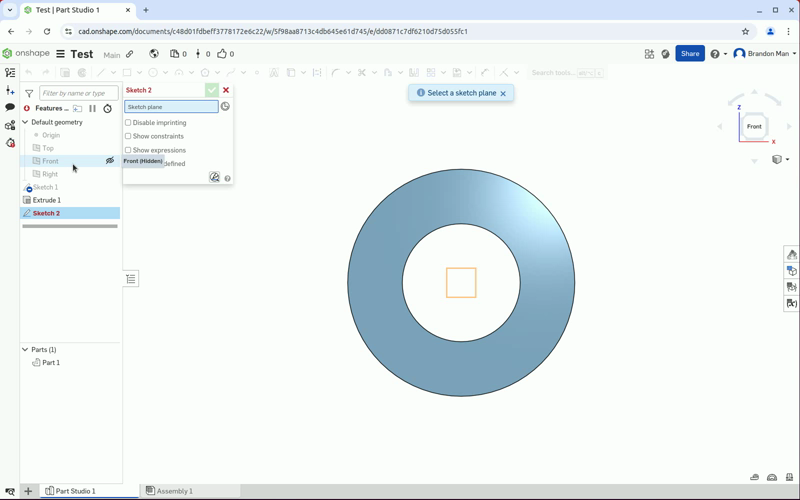
click(73, 163)
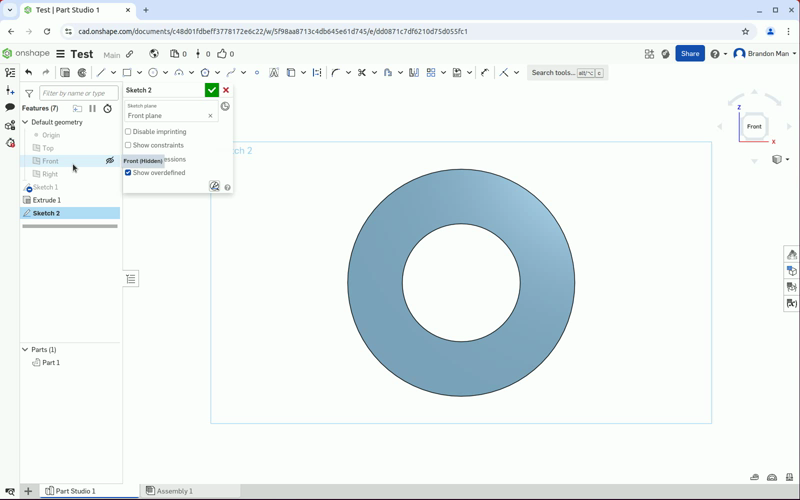
mouse_move(73, 352)
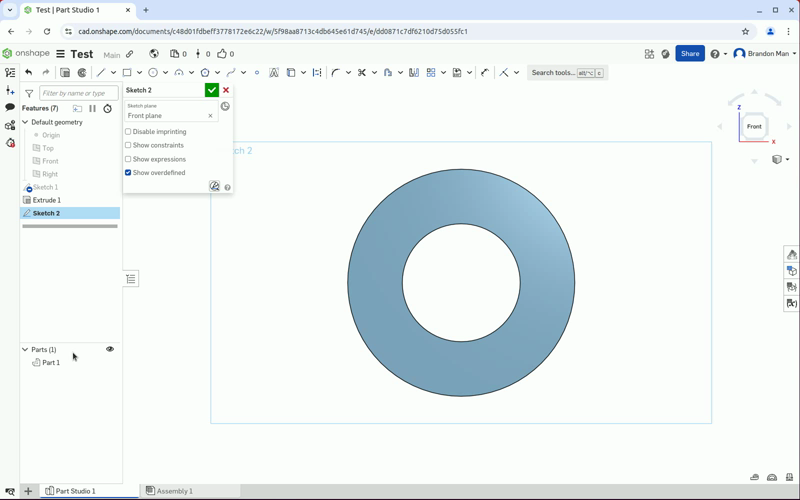
key(y)
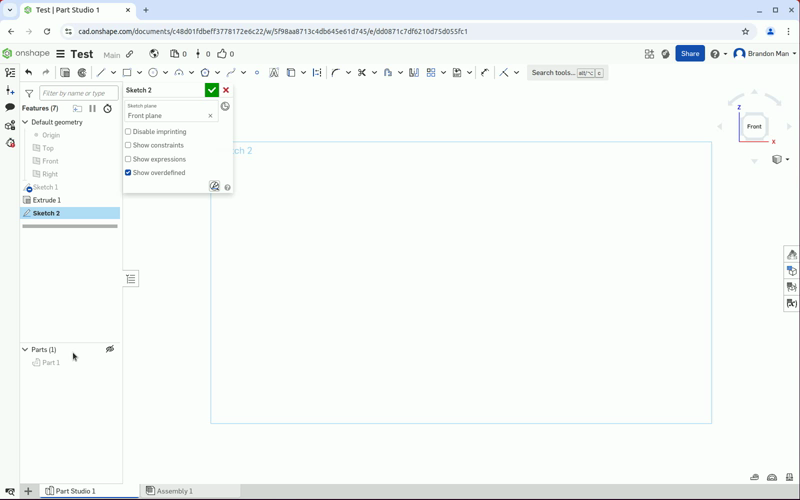
key(c)
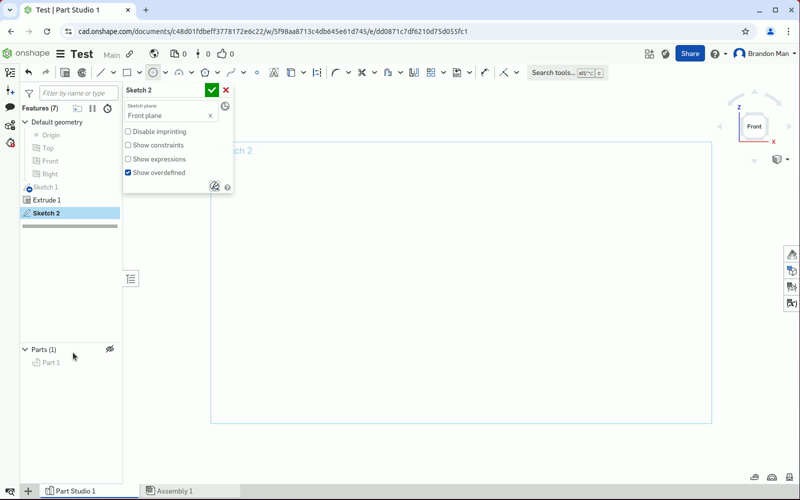
key_down(shift)
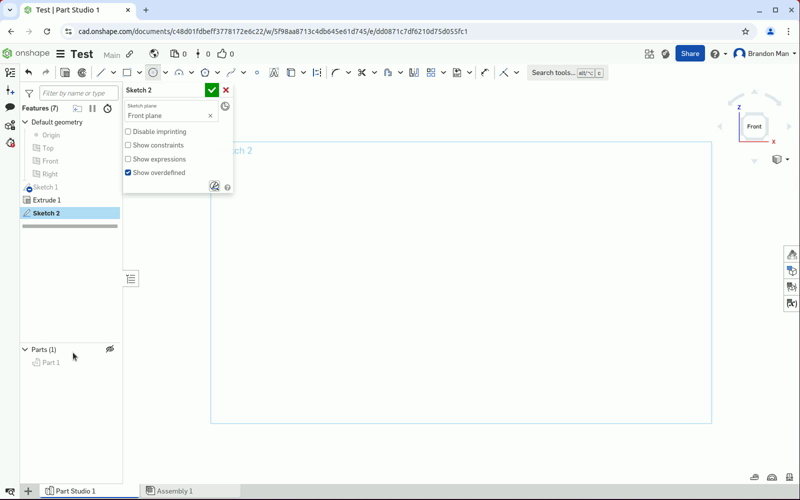
mouse_move(461, 282)
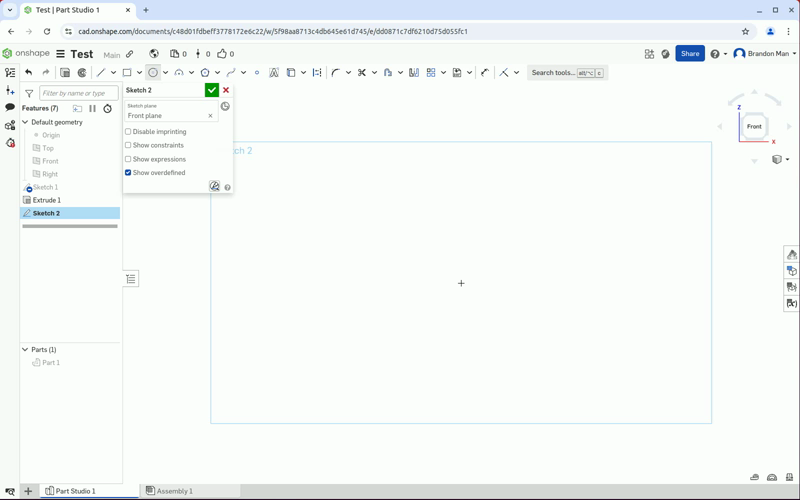
click(461, 282)
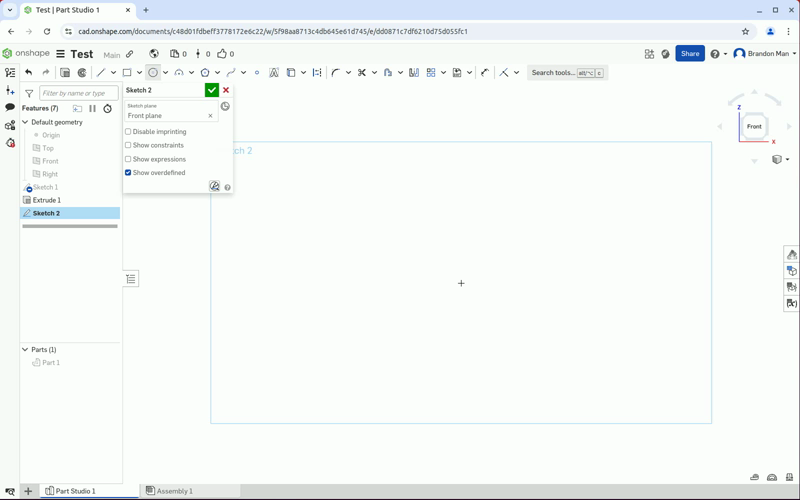
key_up(shift)
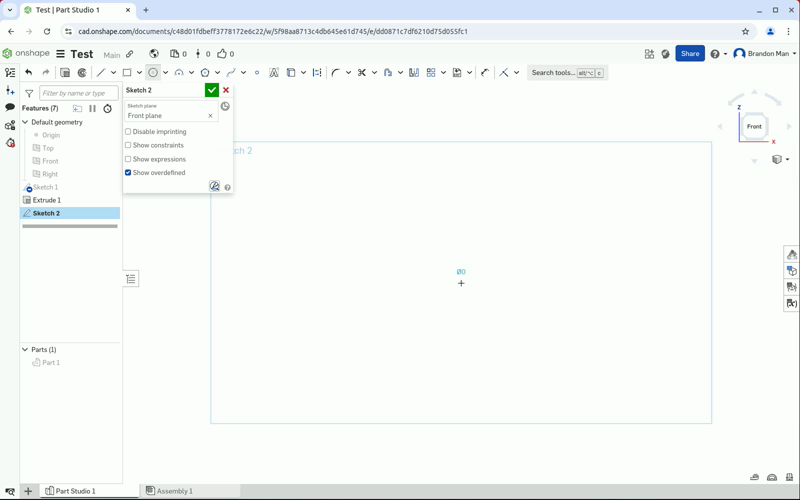
mouse_move(521, 282)
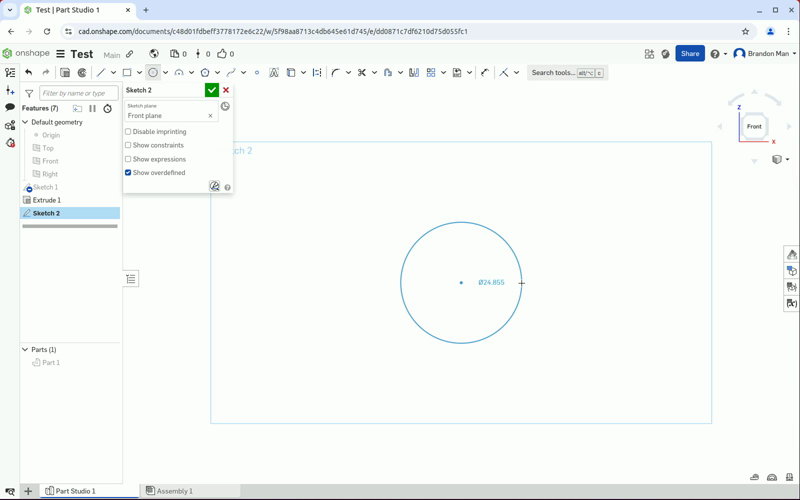
click(521, 282)
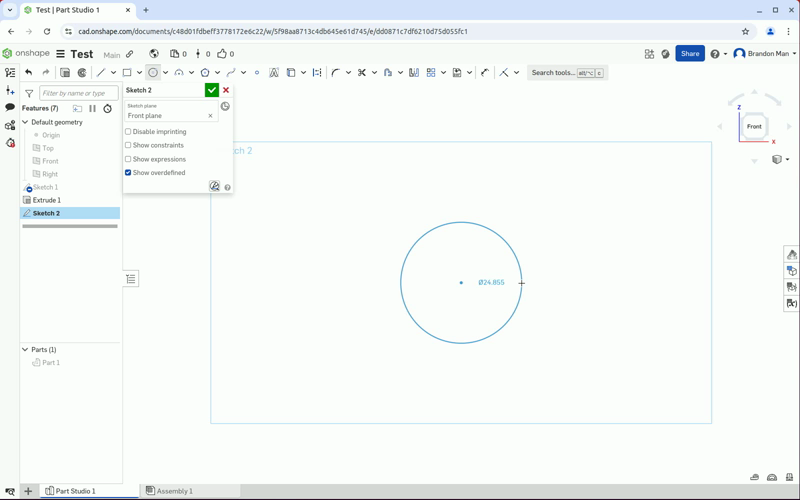
key(esc)
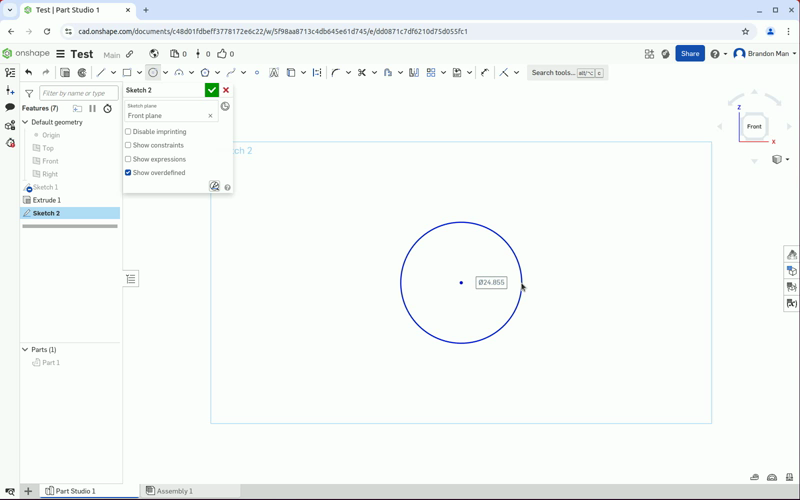
mouse_move(461, 320)
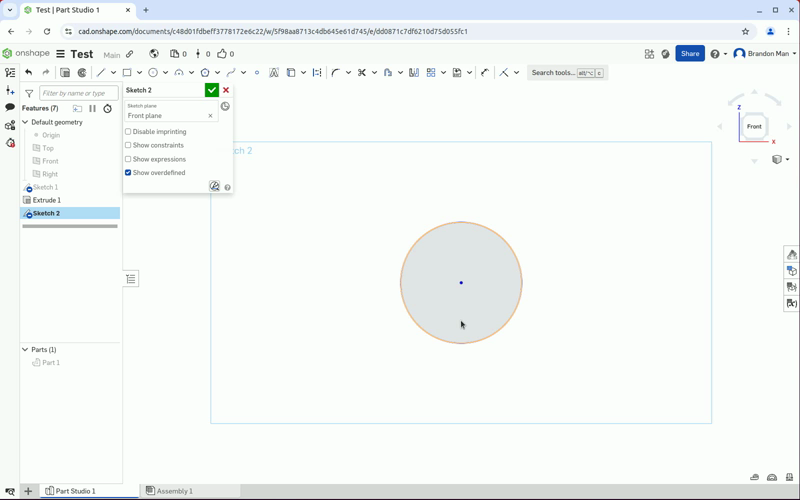
click(461, 320)
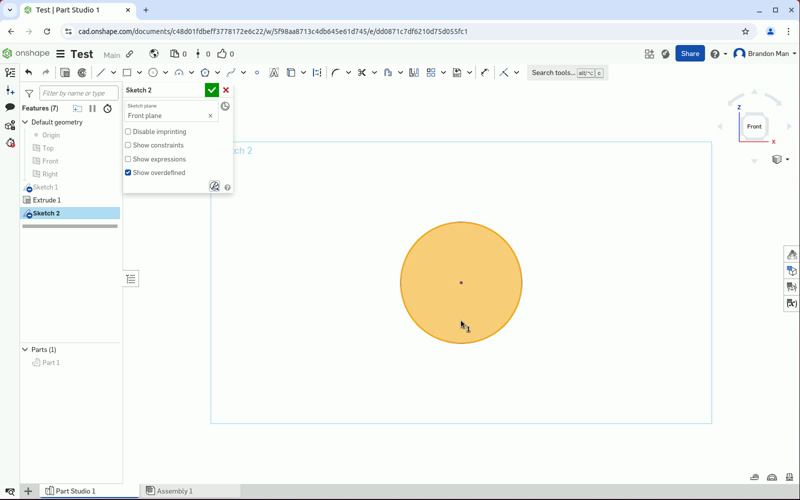
mouse_move(73, 352)
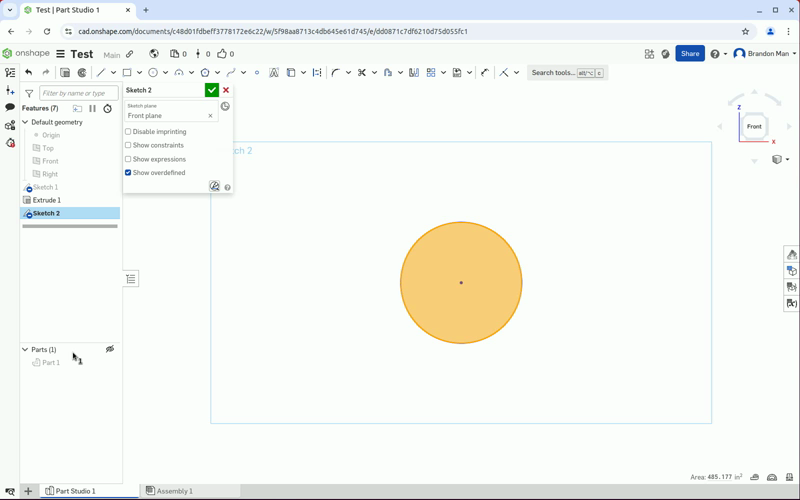
key(shift+y)
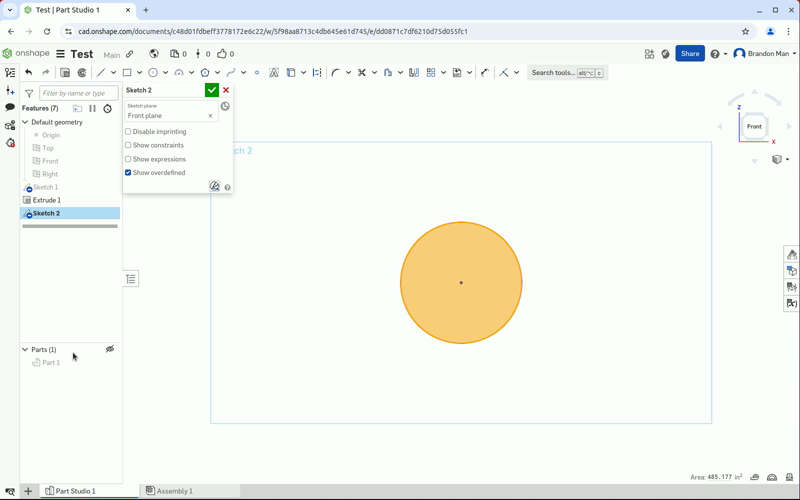
key(shift+e)
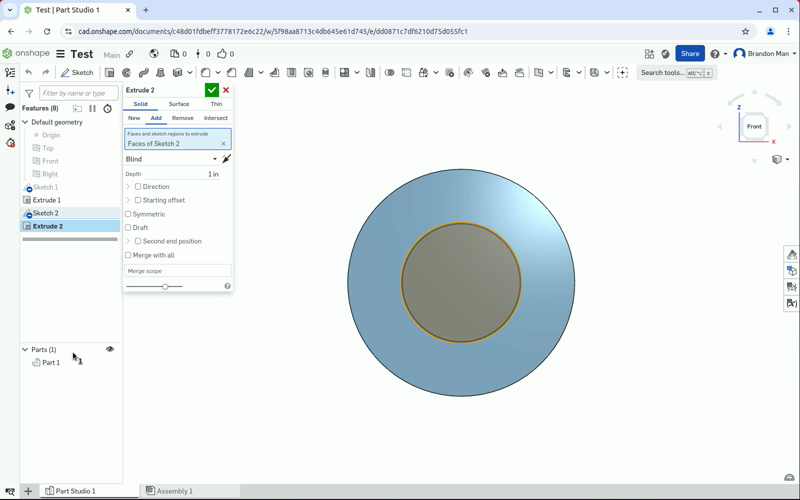
mouse_move(143, 106)
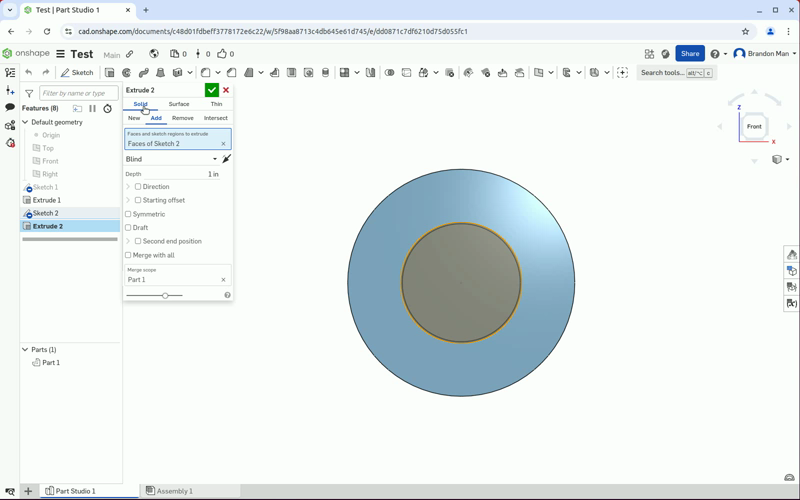
click(143, 106)
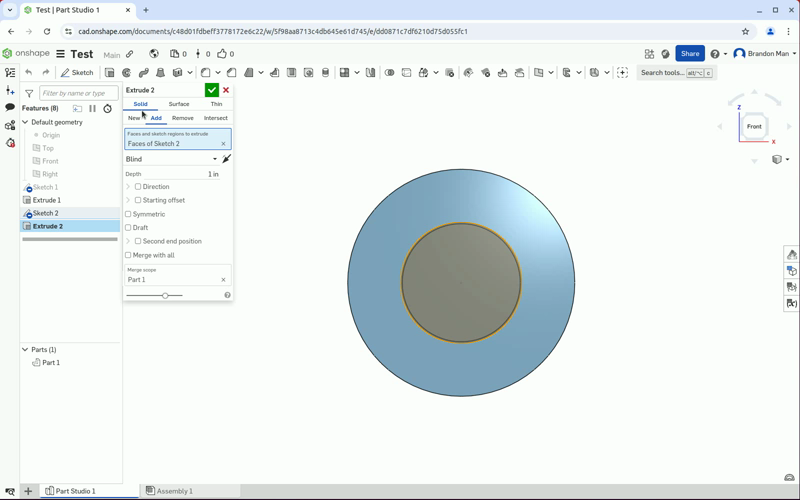
mouse_move(137, 120)
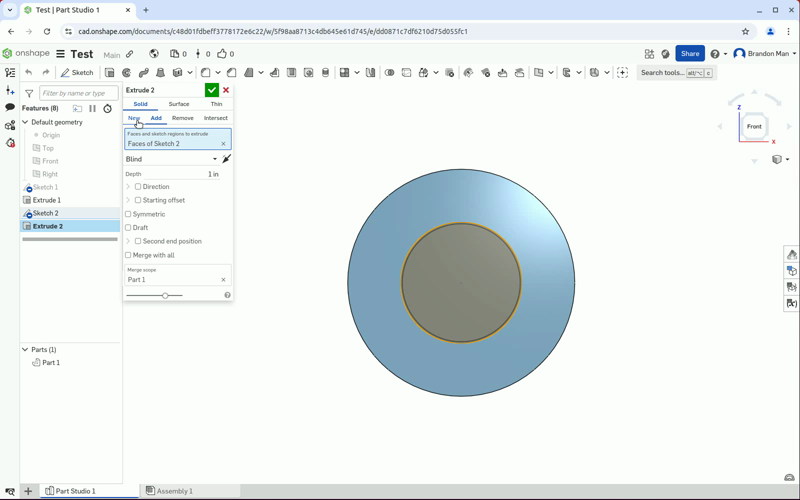
click(137, 120)
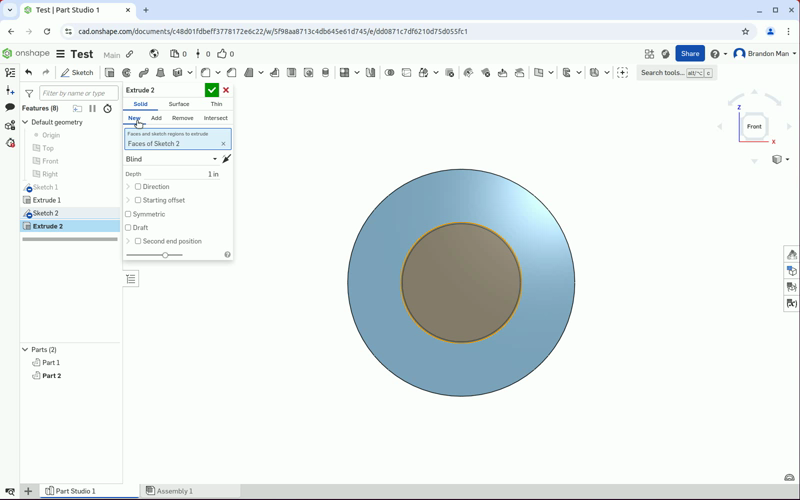
key(tab, 4)
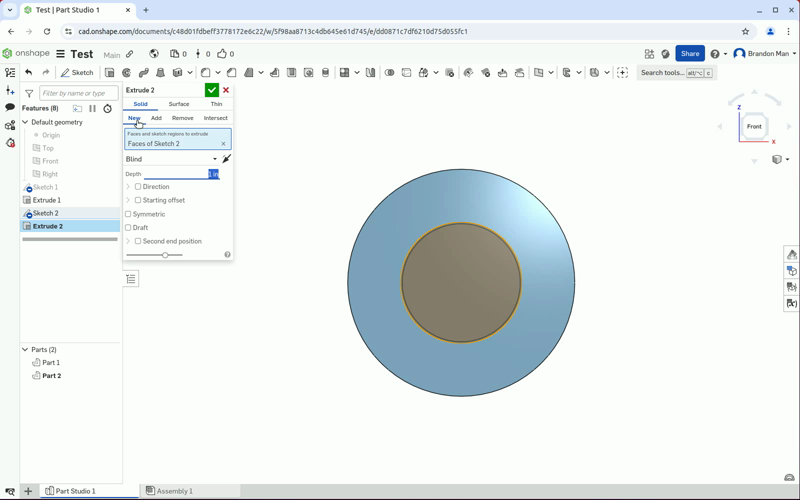
text(14.202)
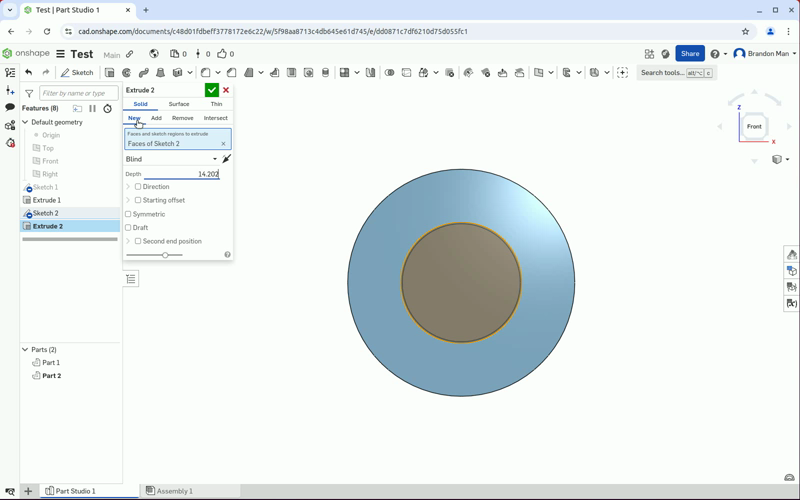
key(enter)
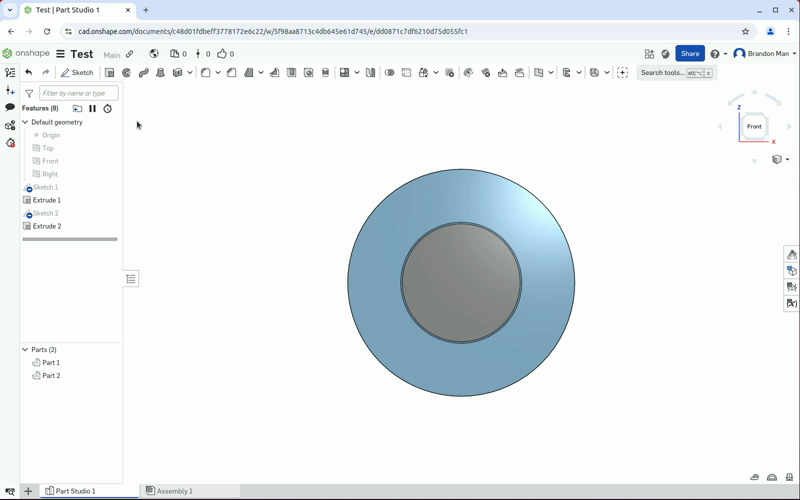
key(shift+h)
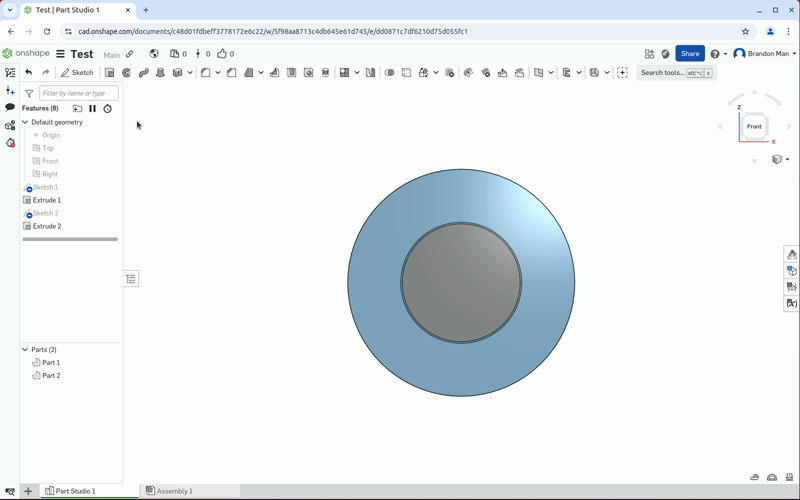
key(shift+h)
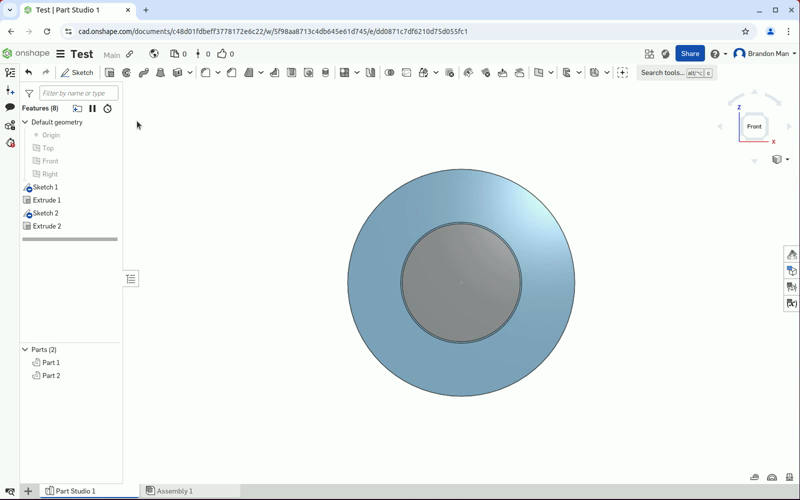
key(shift+7)
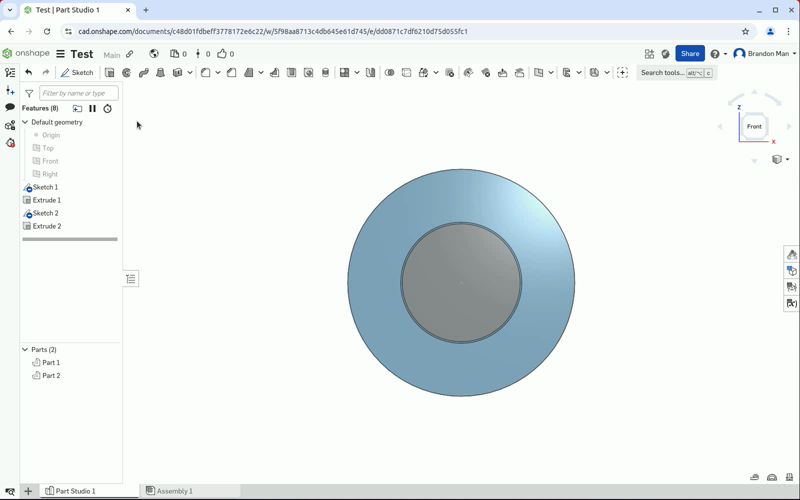
key(left, 2)
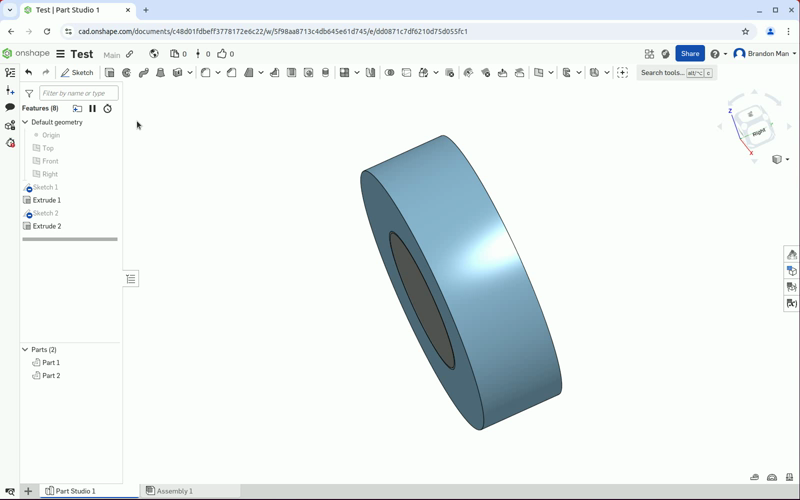
key(down, 2)
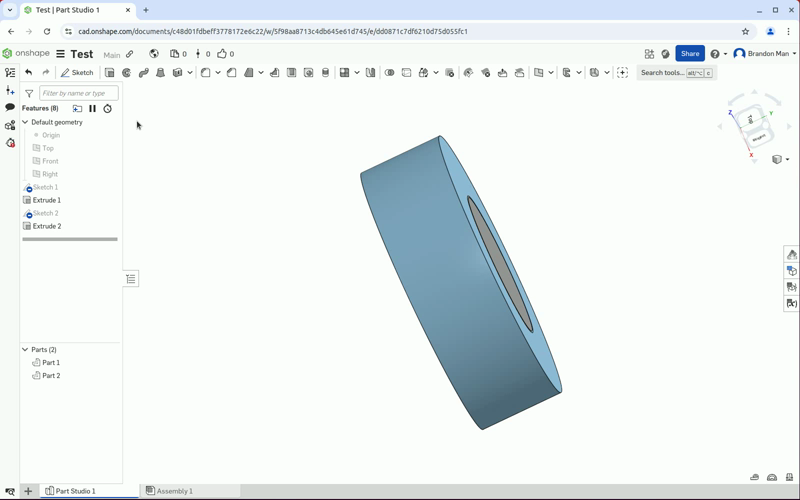
key(up, 2)
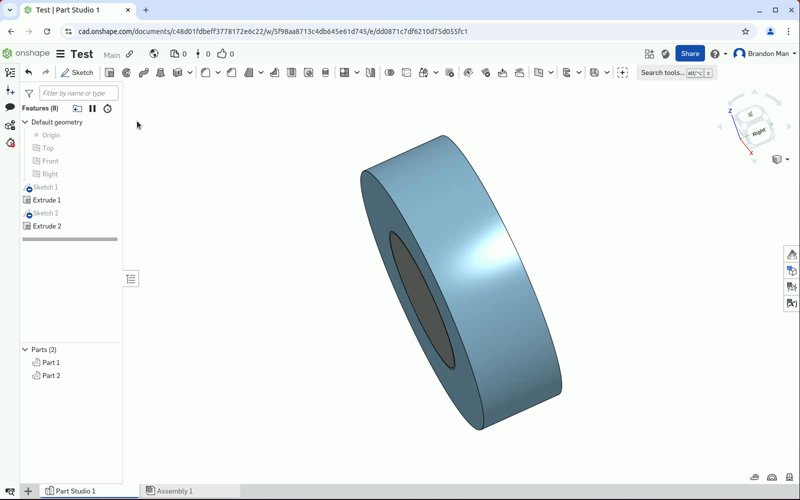
key(right, 2)
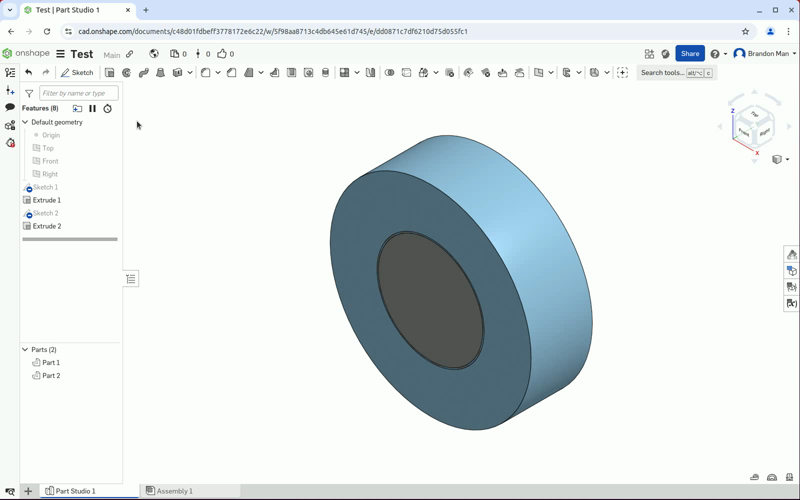
mouse_move(73, 189)
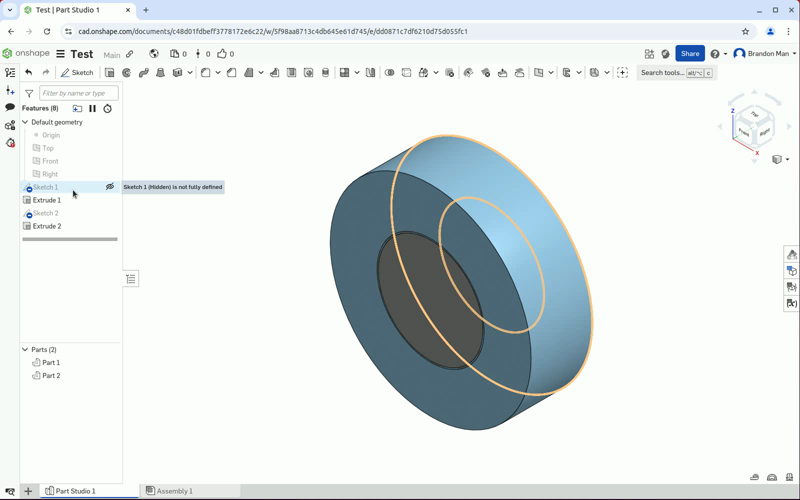
click(73, 189)